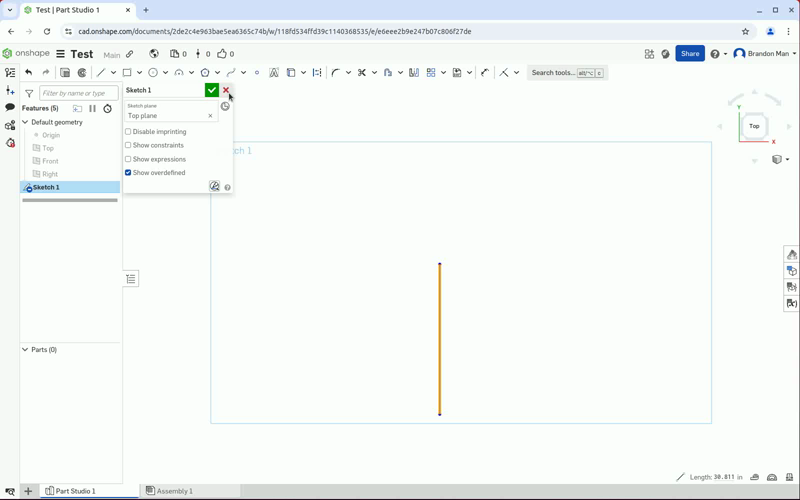
key(shift+h)
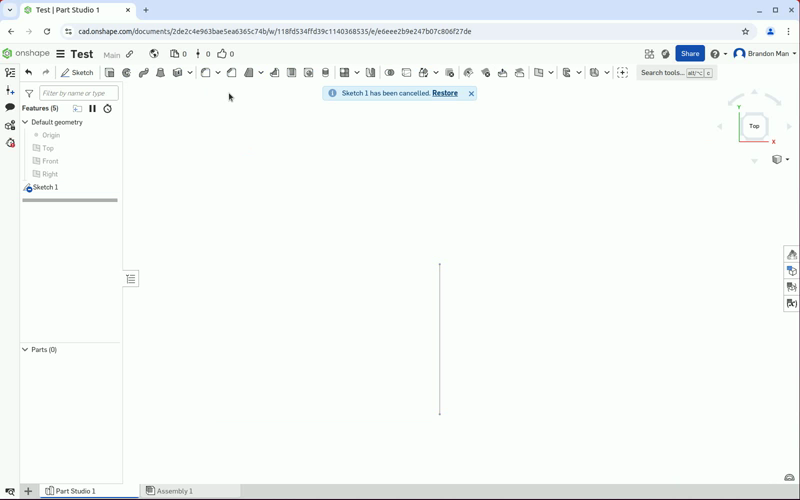
key(shift+s)
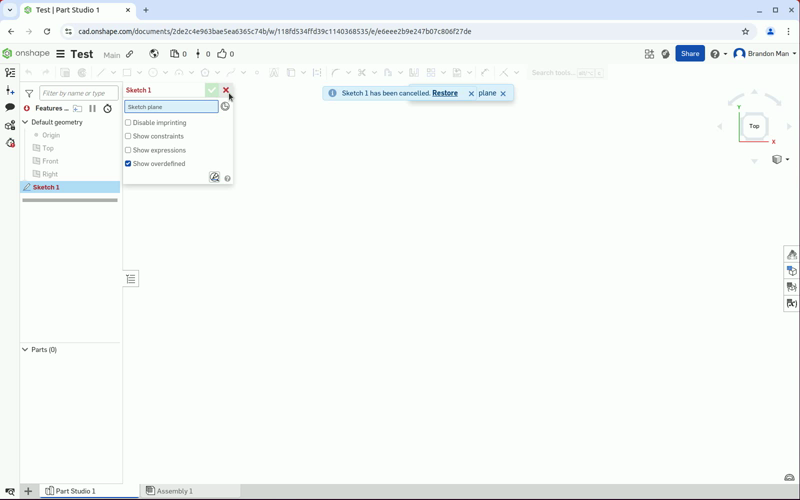
mouse_move(73, 150)
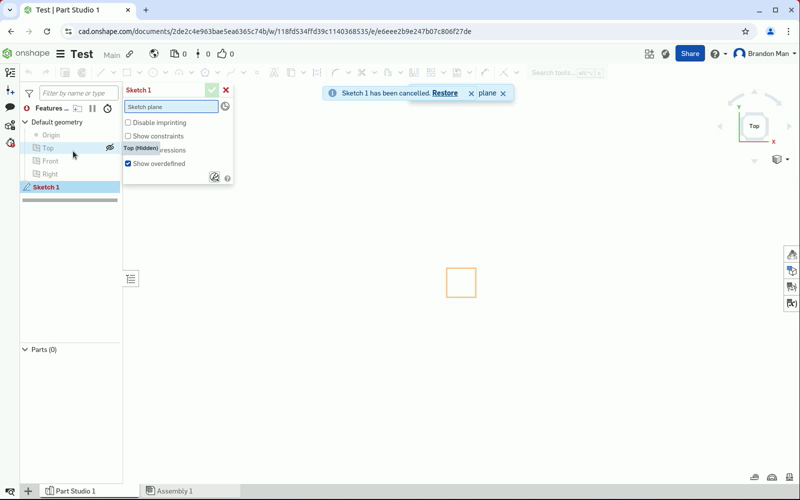
click(73, 150)
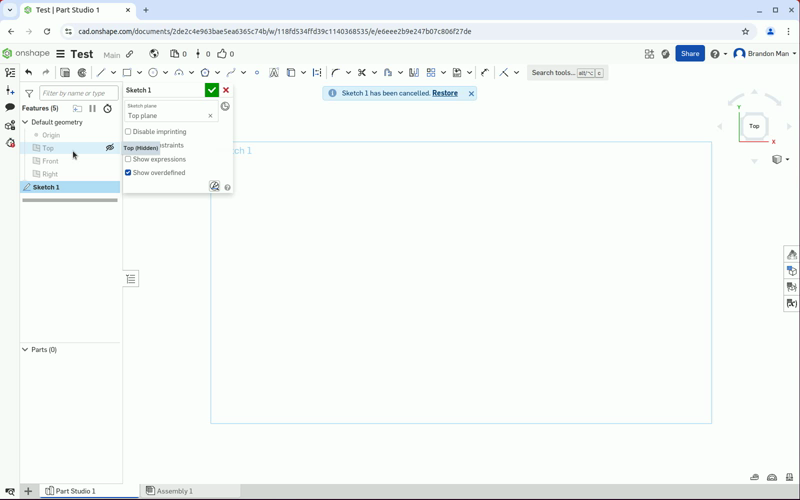
mouse_move(73, 352)
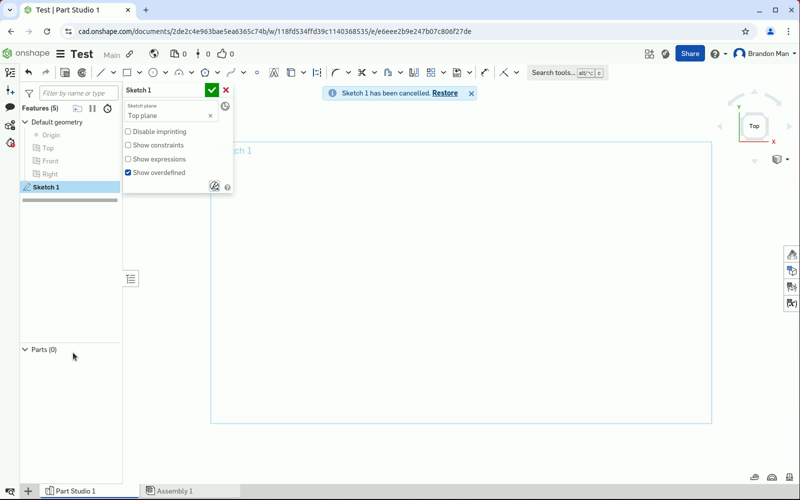
key(y)
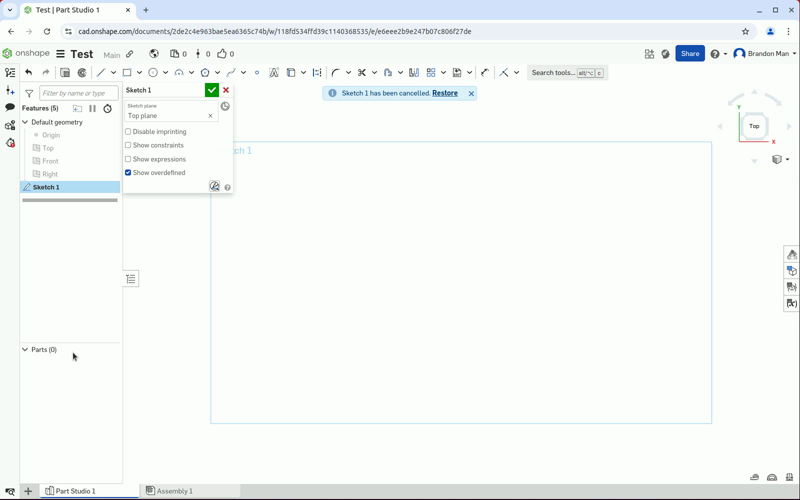
key(c)
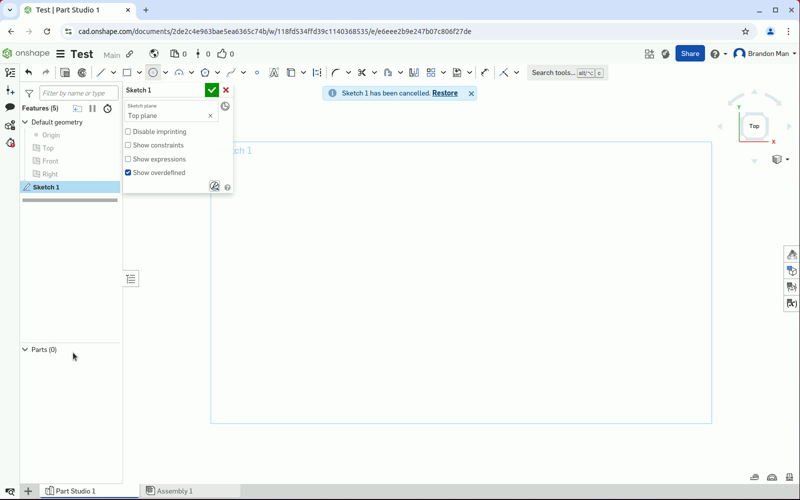
key_down(shift)
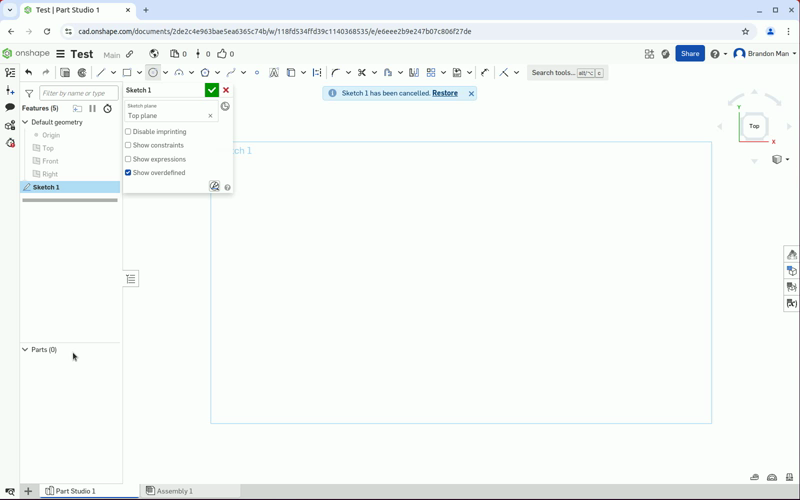
mouse_move(461, 282)
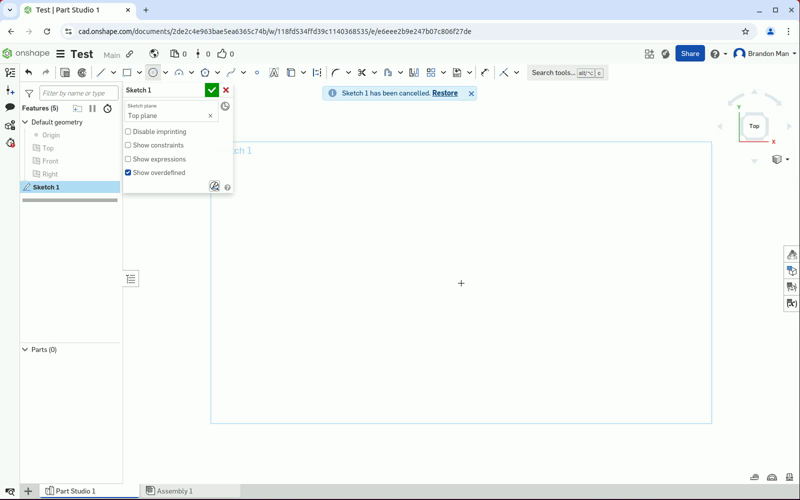
click(461, 282)
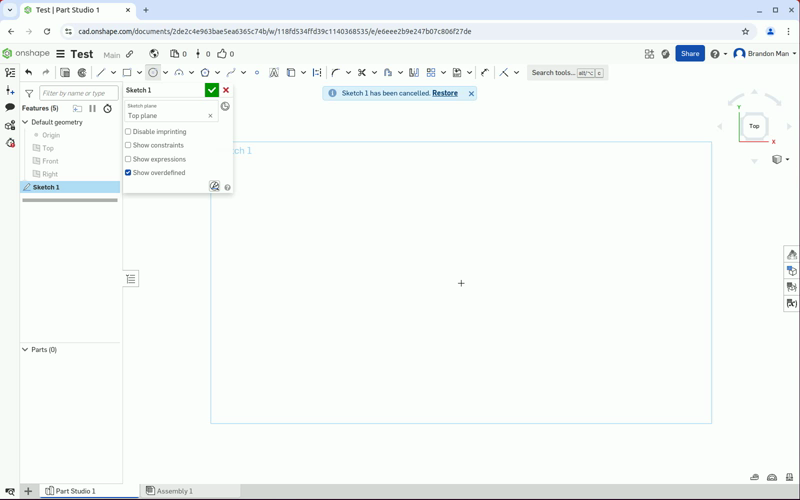
key_up(shift)
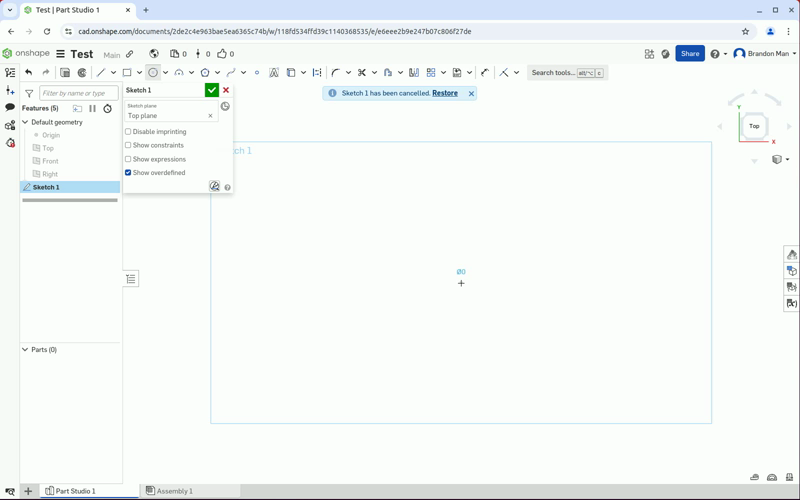
mouse_move(574, 282)
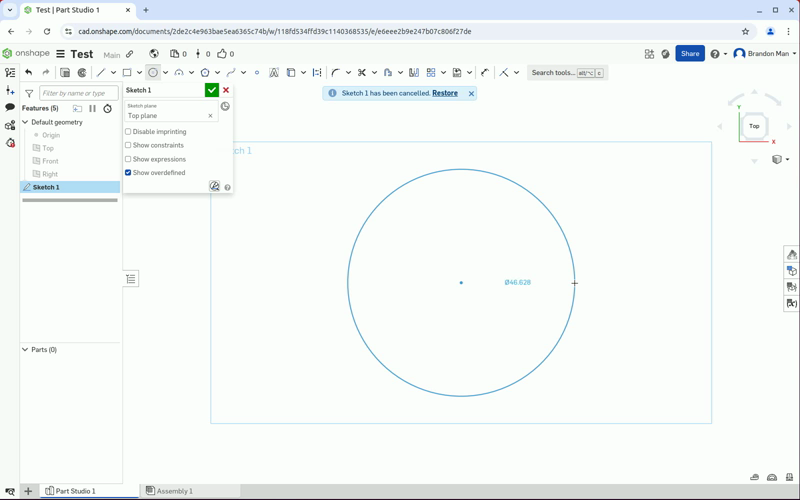
click(574, 282)
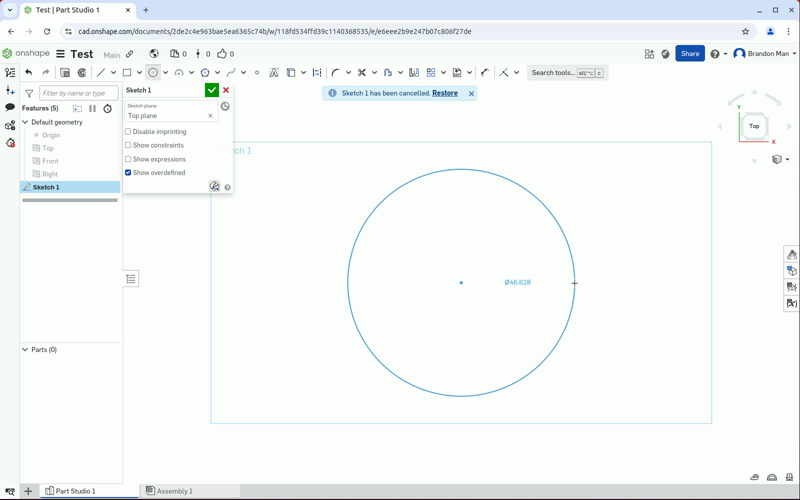
key(esc)
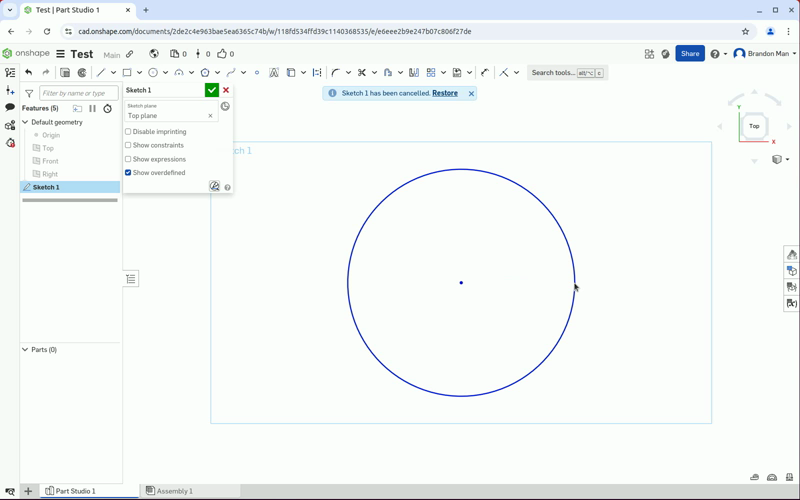
mouse_move(497, 229)
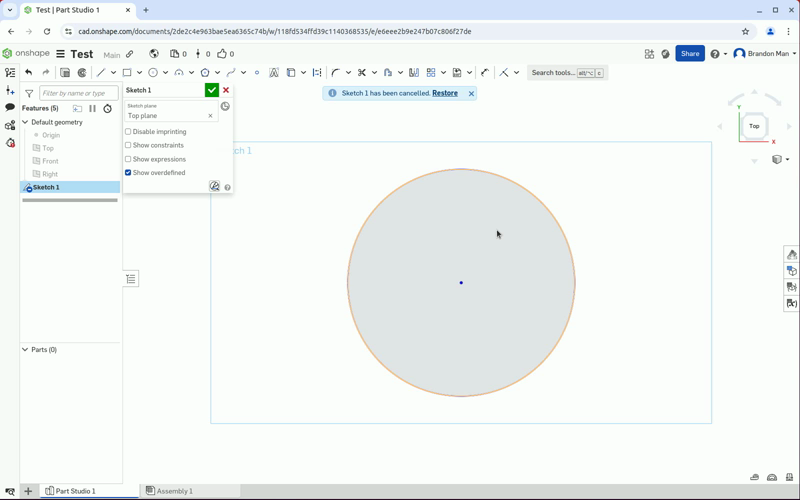
click(497, 229)
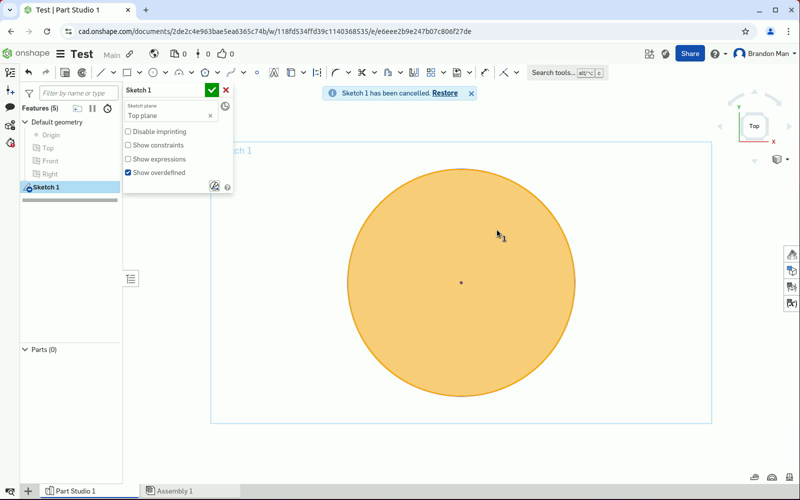
mouse_move(73, 352)
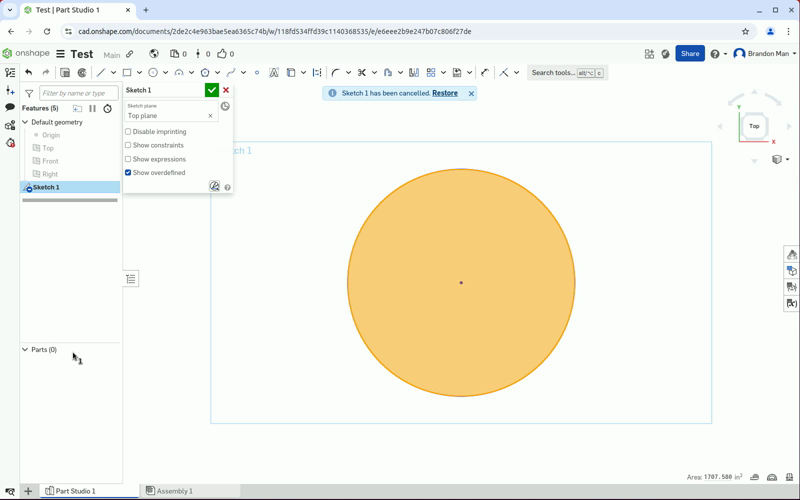
key(shift+y)
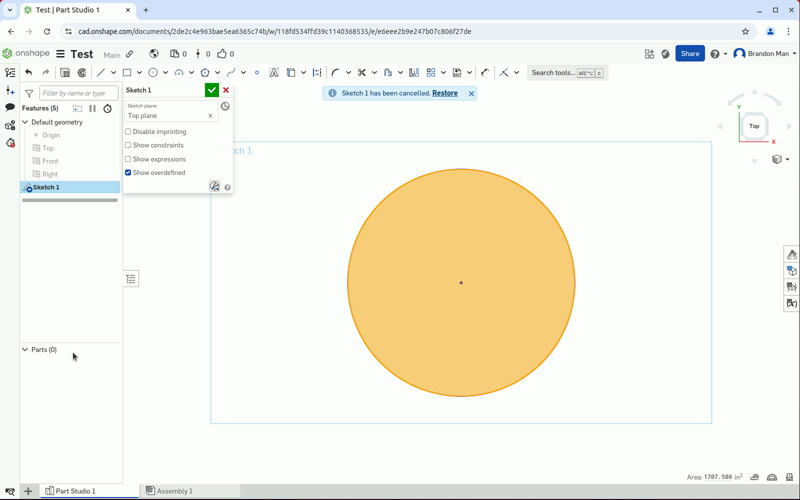
key(shift+e)
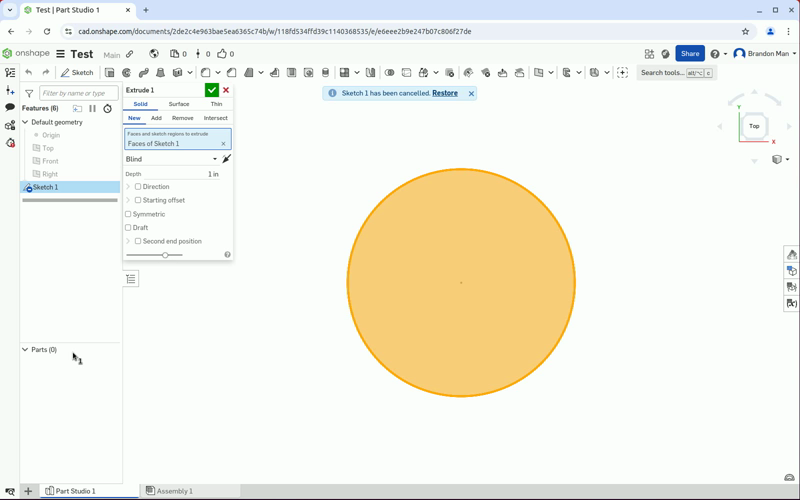
mouse_move(143, 106)
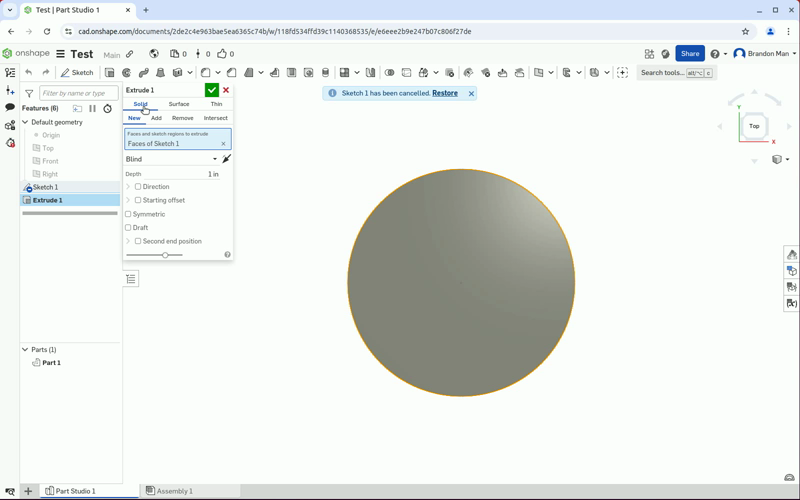
click(143, 106)
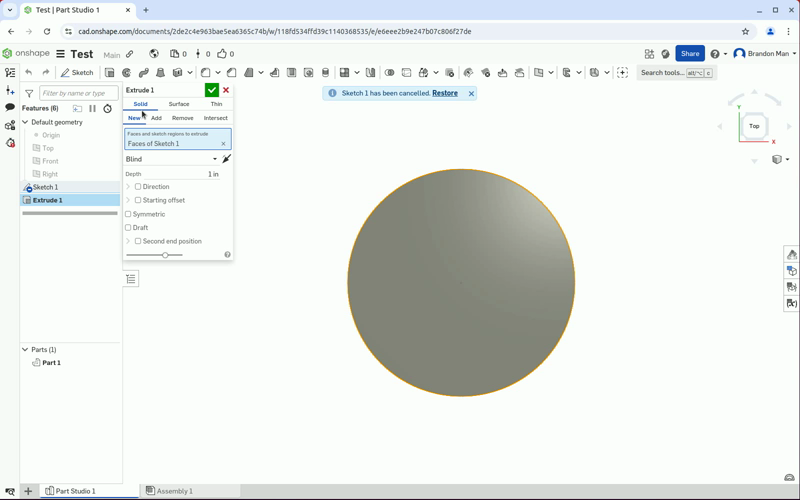
mouse_move(137, 120)
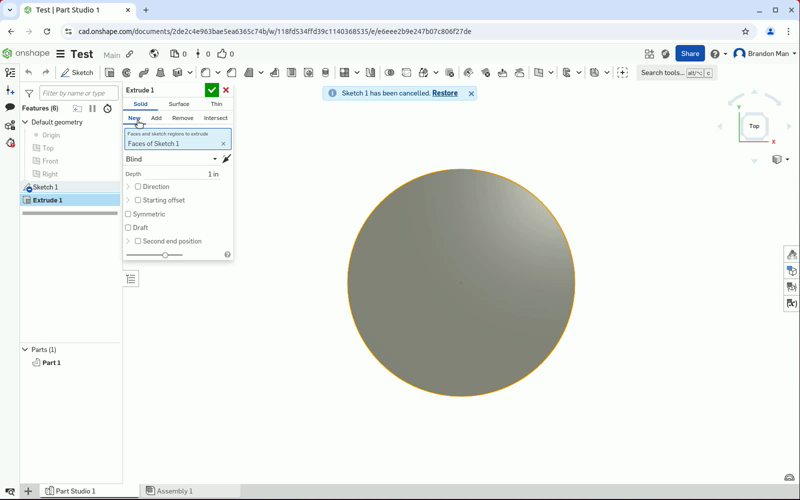
click(137, 120)
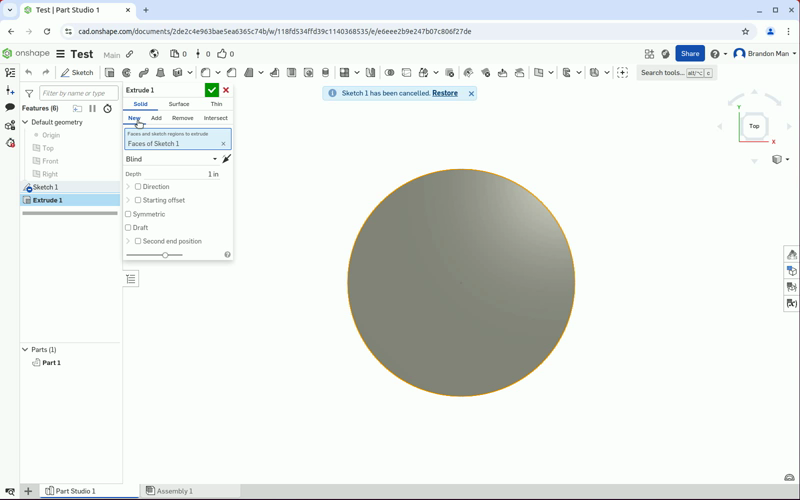
key(tab, 4)
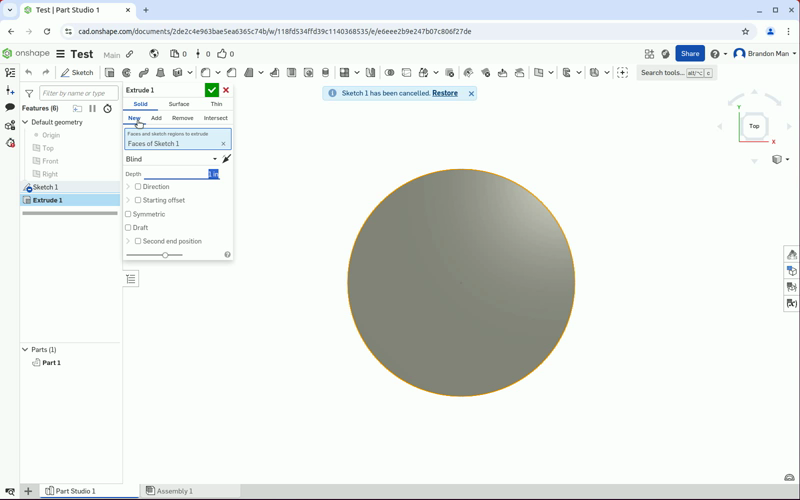
text(-0.722)
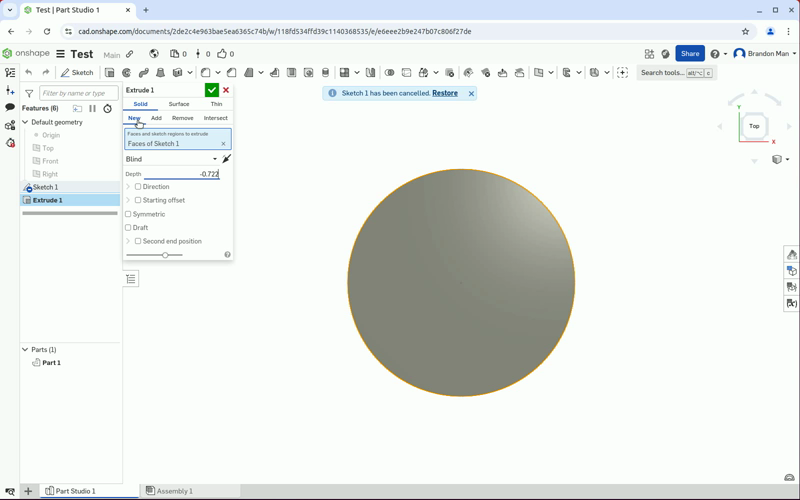
key(enter)
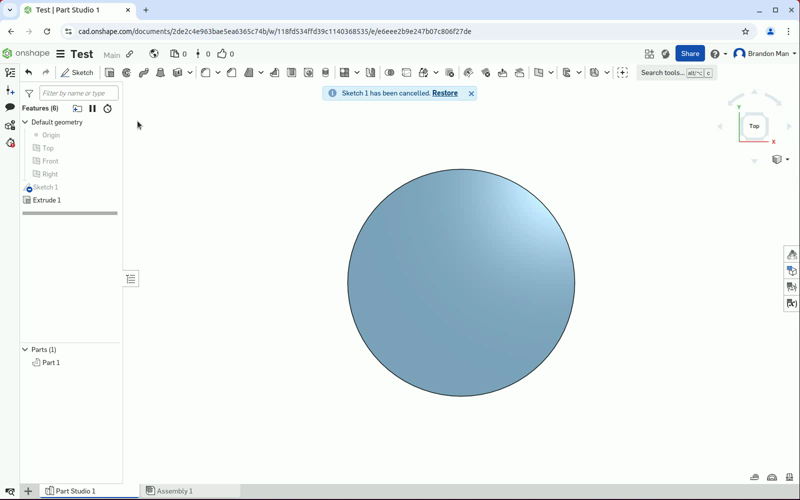
key(shift+h)
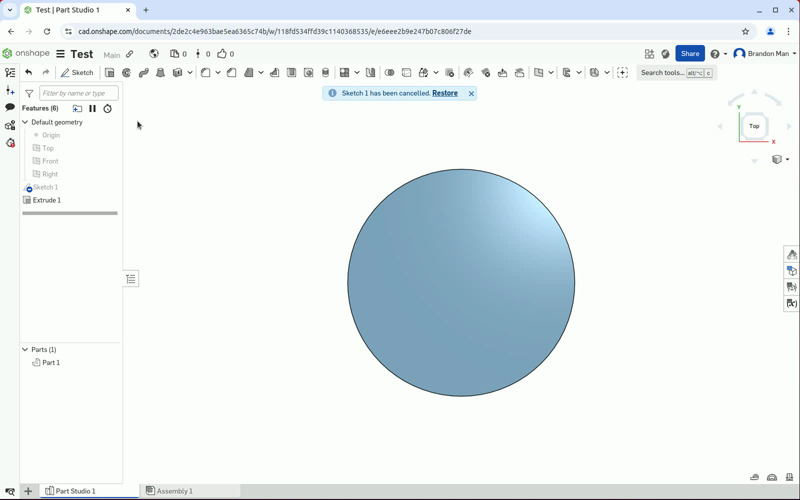
key(shift+h)
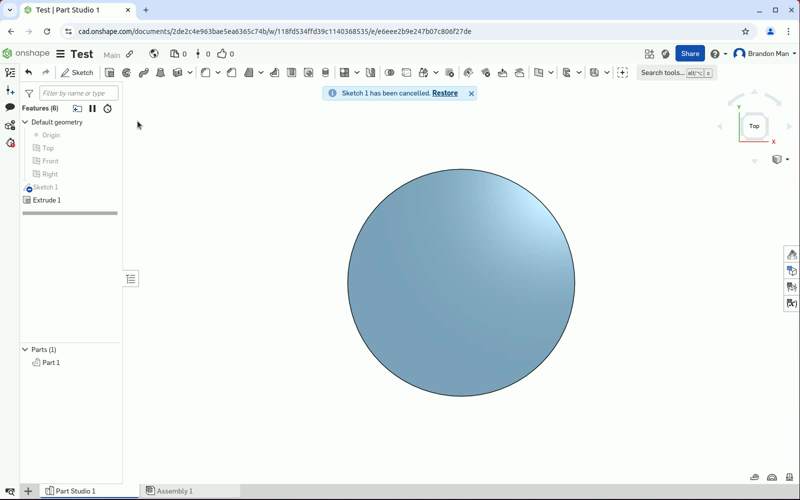
mouse_move(73, 189)
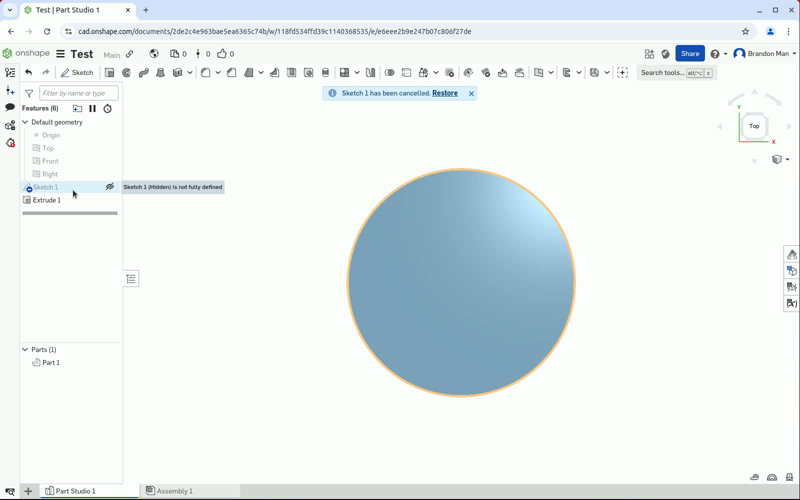
click(73, 189)
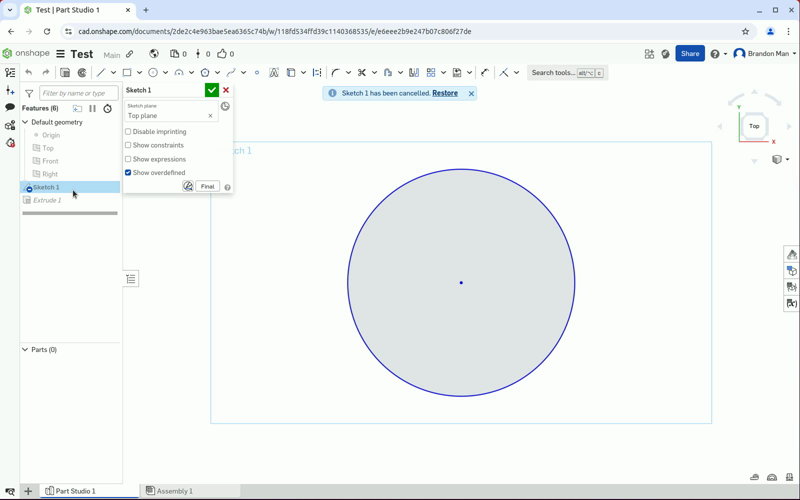
mouse_move(229, 92)
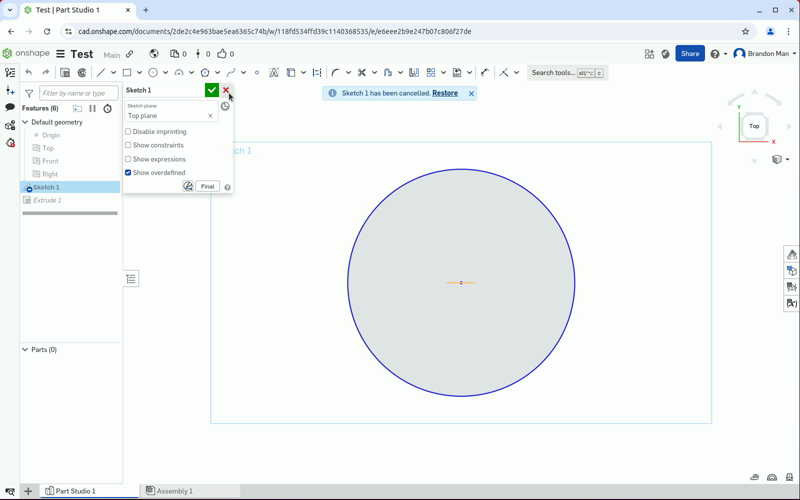
click(229, 92)
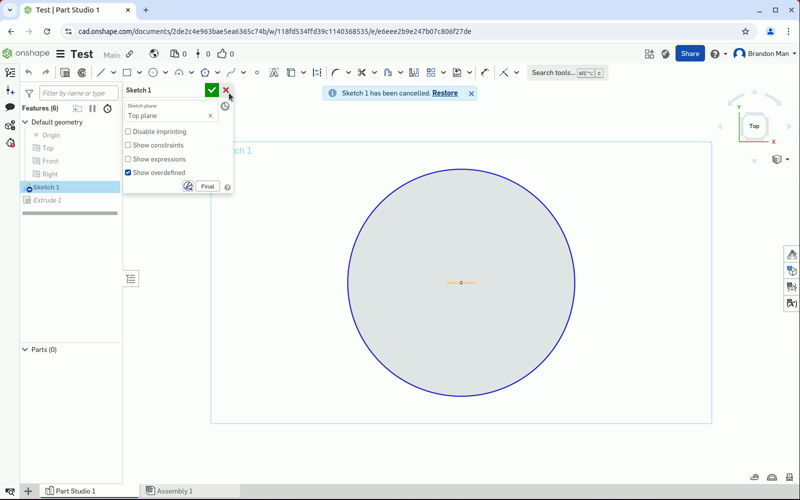
key(shift+s)
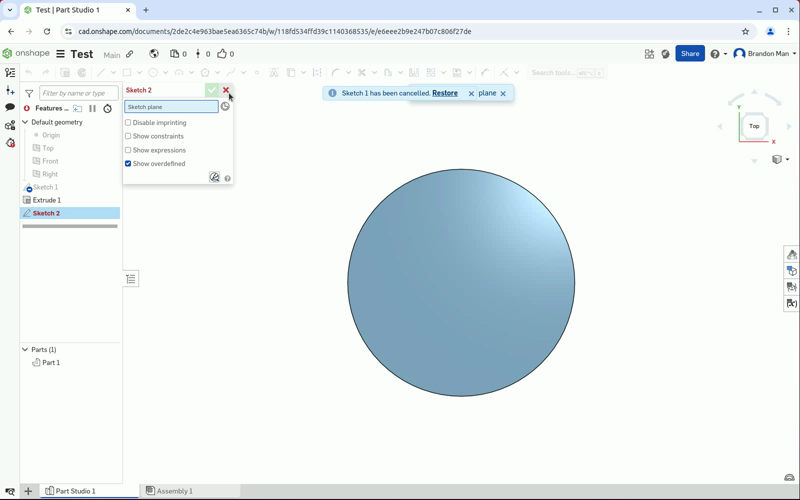
mouse_move(73, 150)
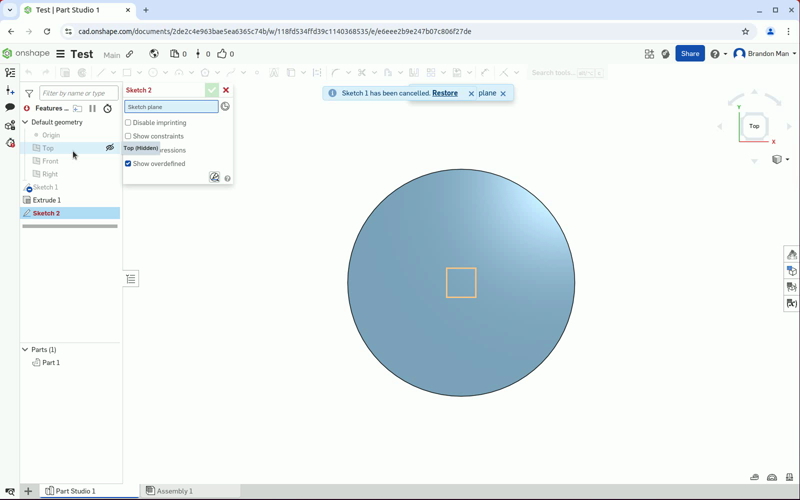
click(73, 150)
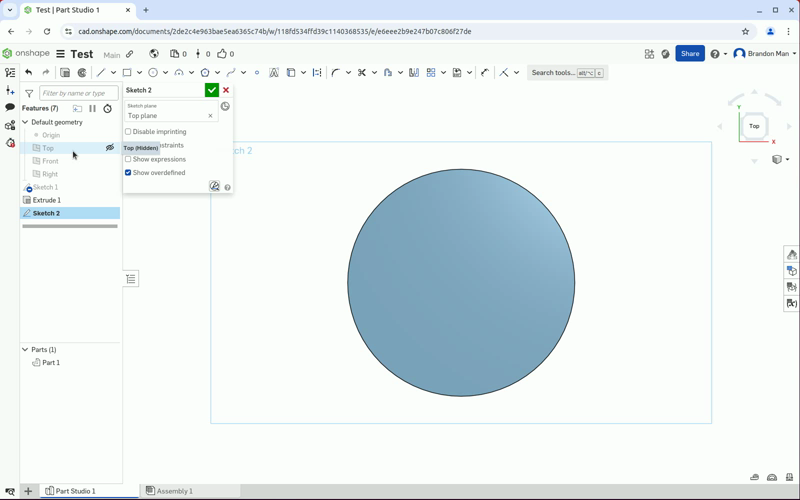
mouse_move(73, 352)
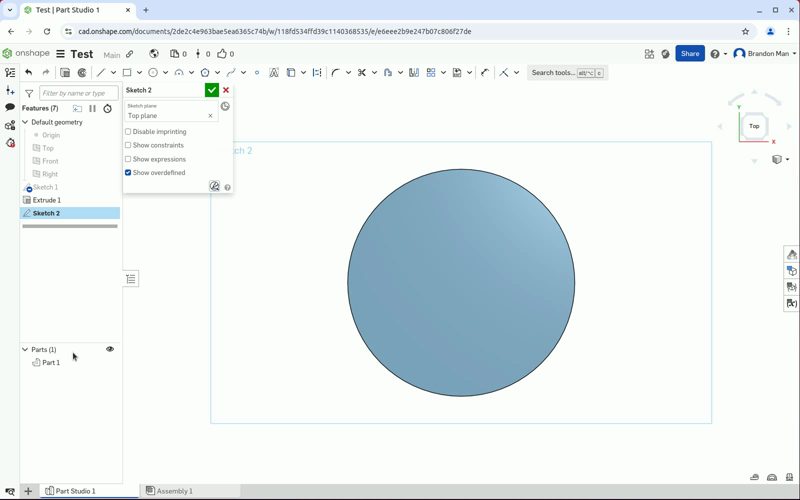
key(y)
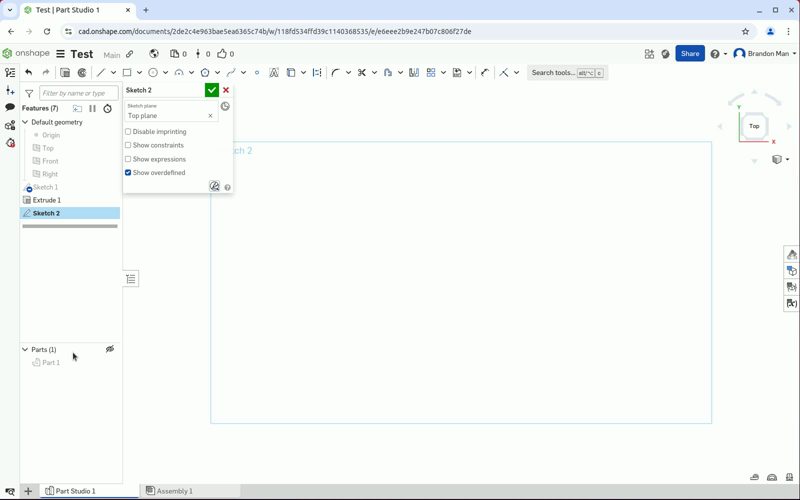
key(c)
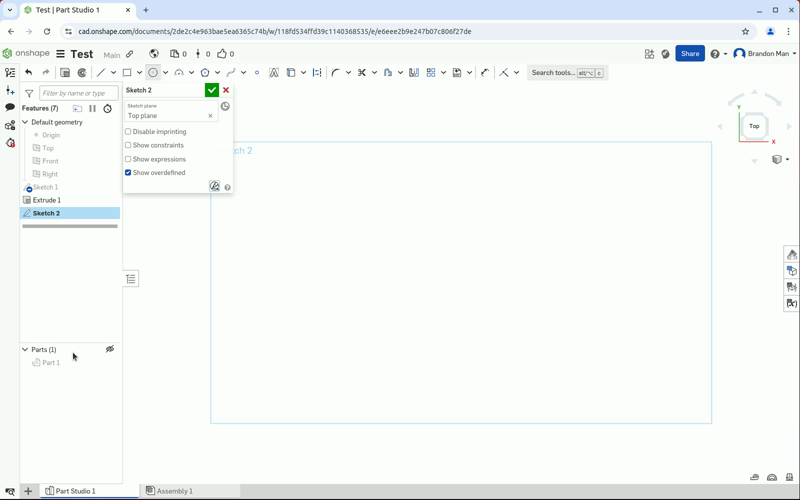
key_down(shift)
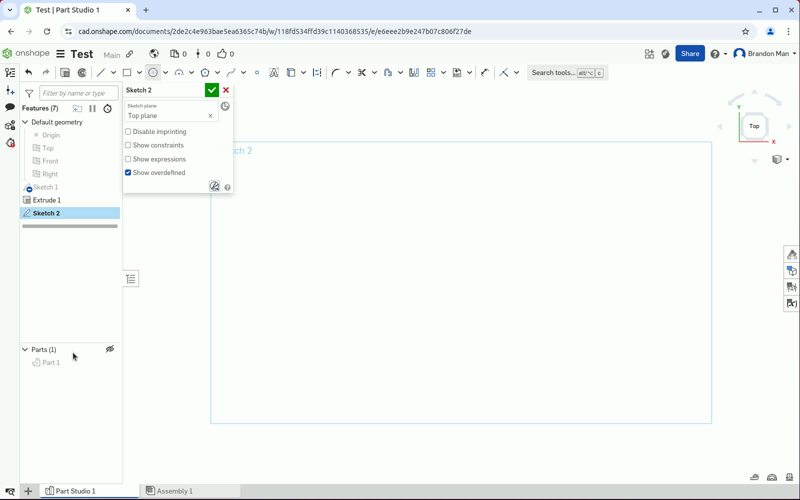
mouse_move(461, 282)
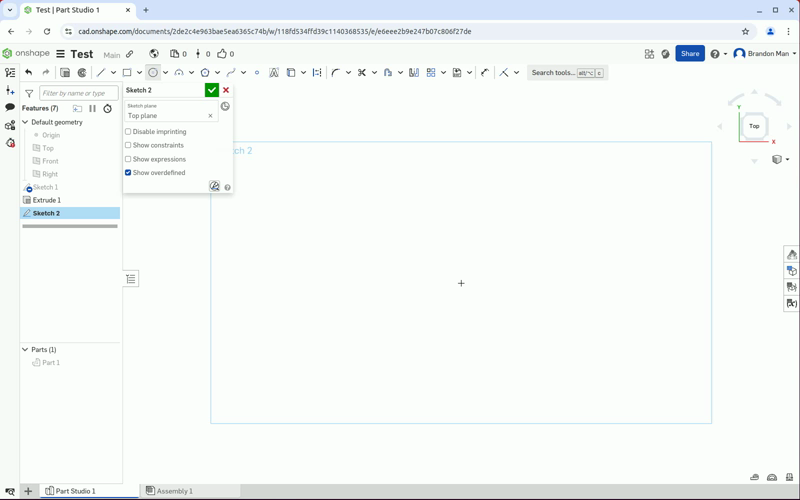
click(461, 282)
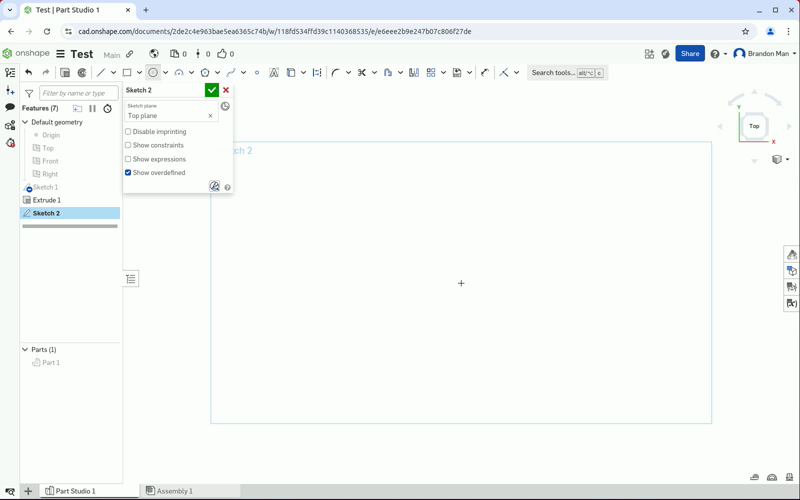
key_up(shift)
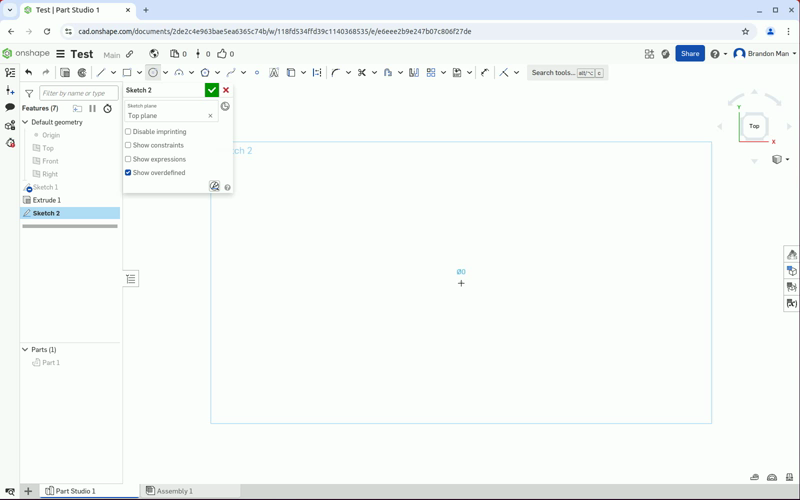
mouse_move(574, 282)
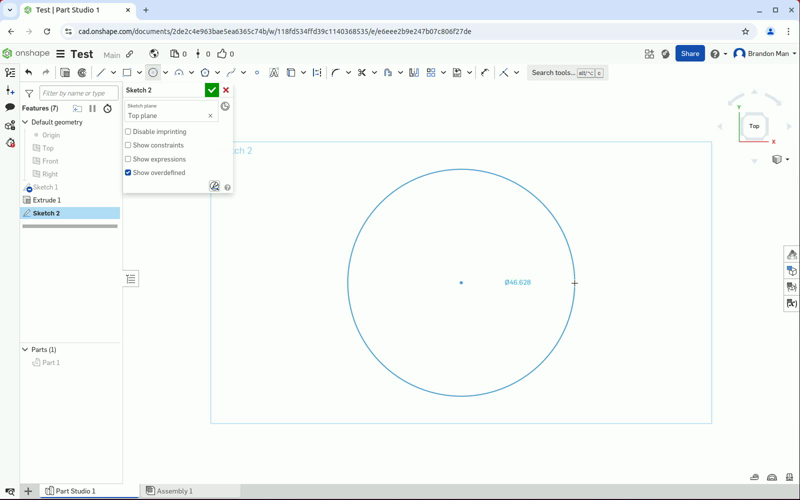
click(574, 282)
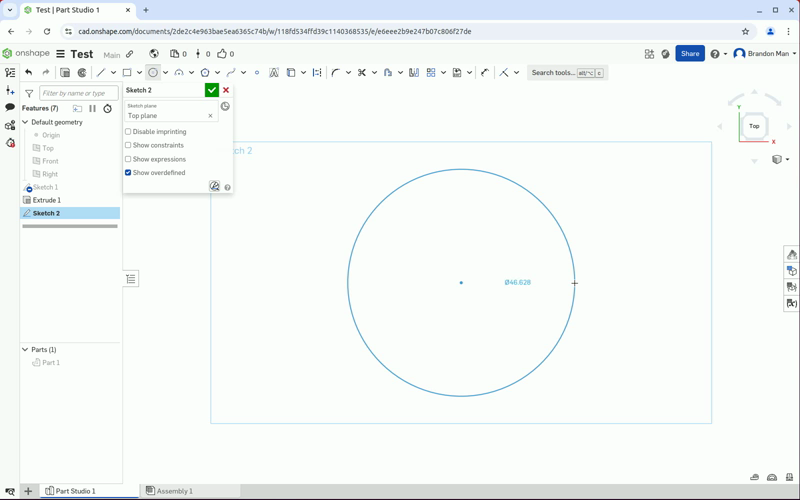
key(esc)
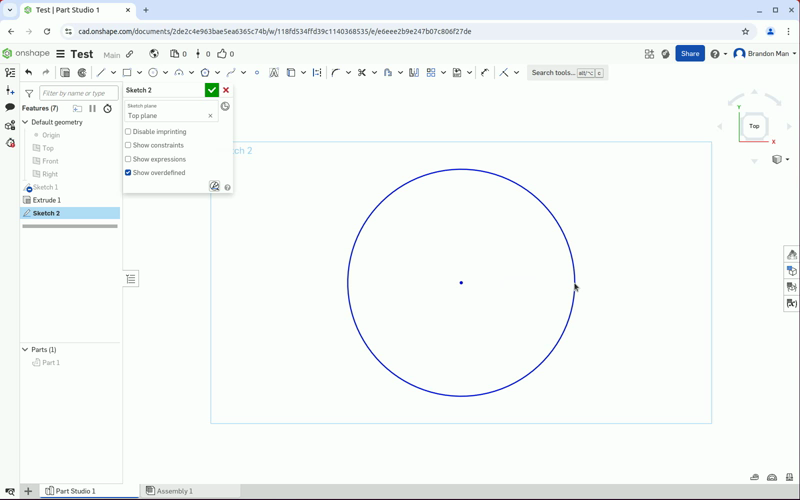
key(c)
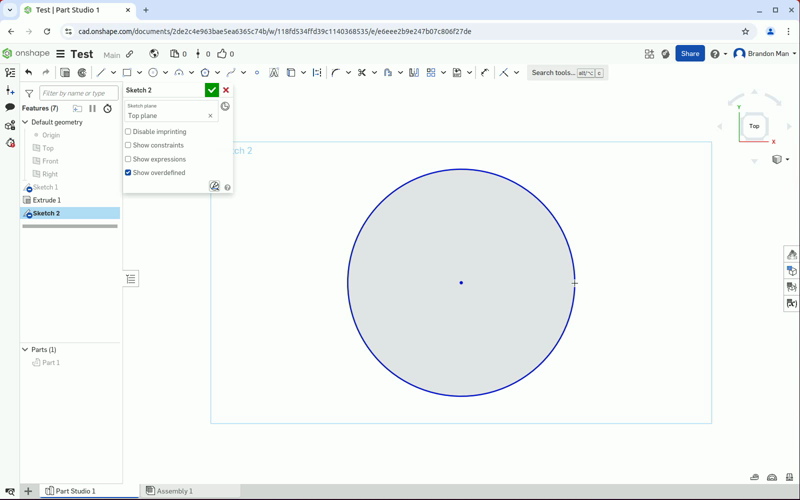
key_down(shift)
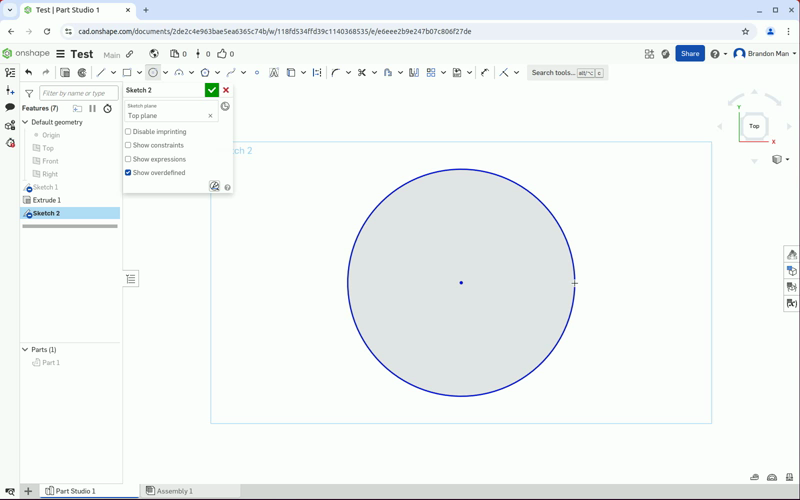
mouse_move(461, 282)
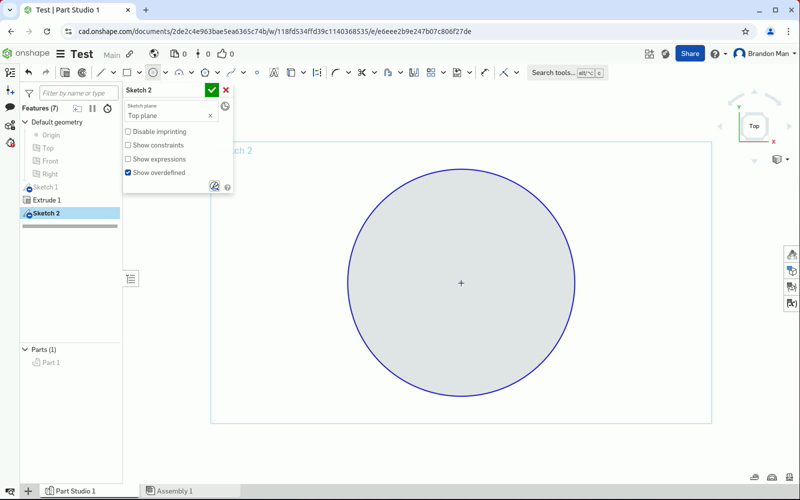
click(461, 282)
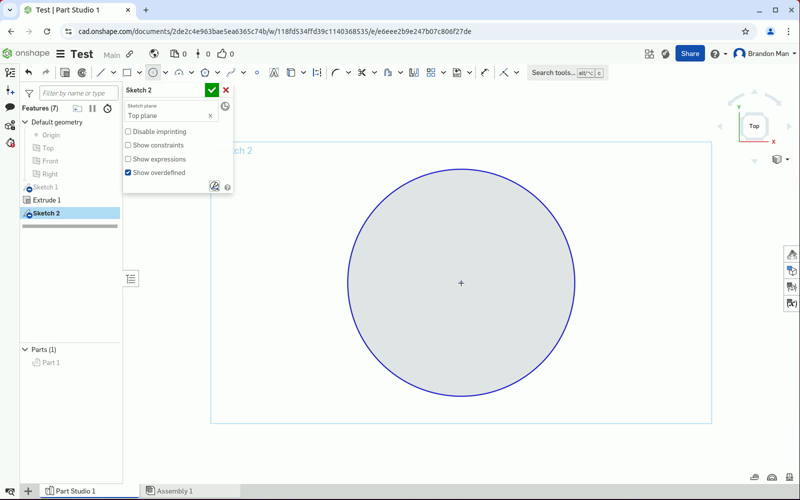
key_up(shift)
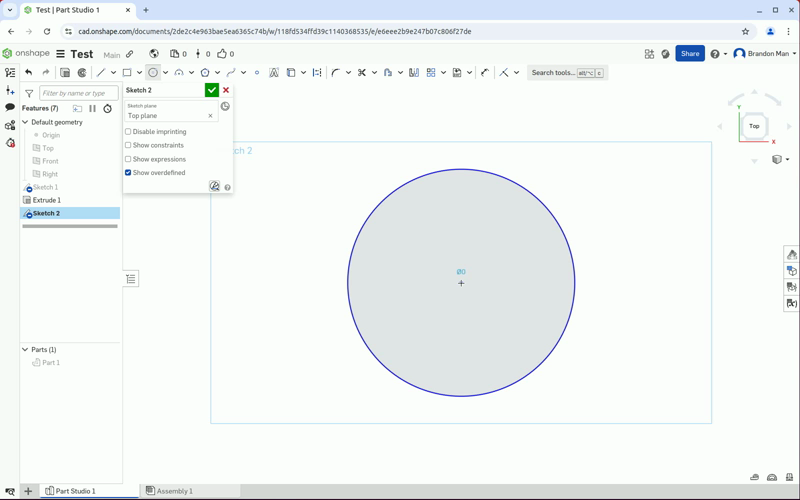
mouse_move(567, 282)
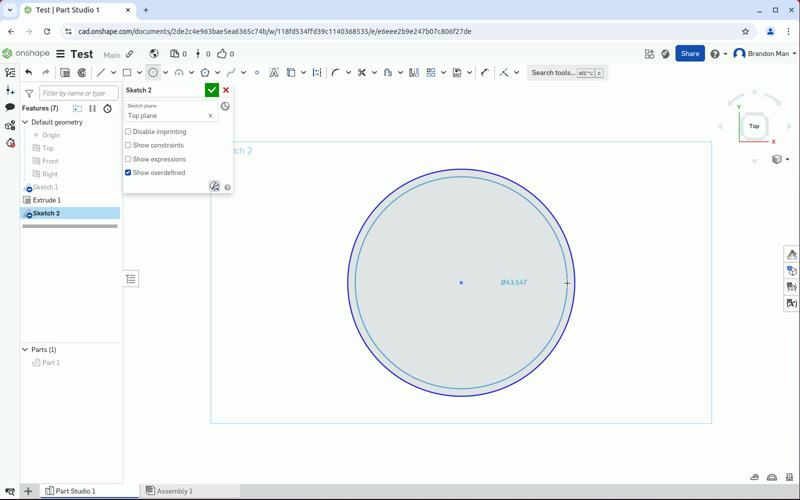
click(567, 282)
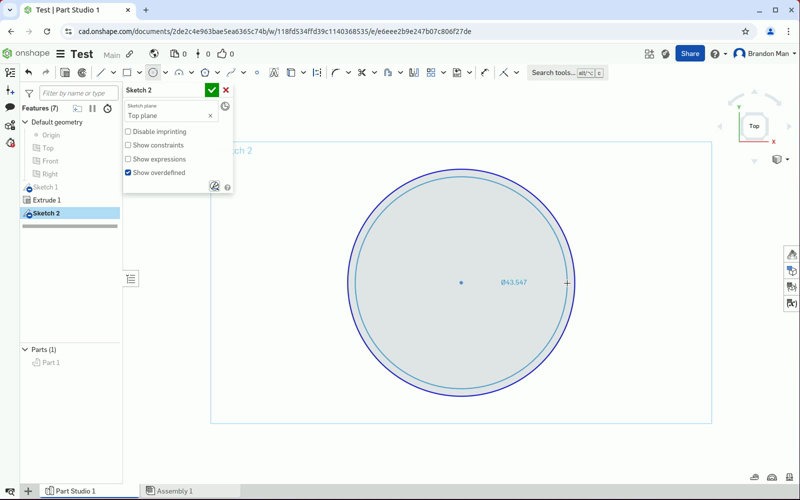
key(esc)
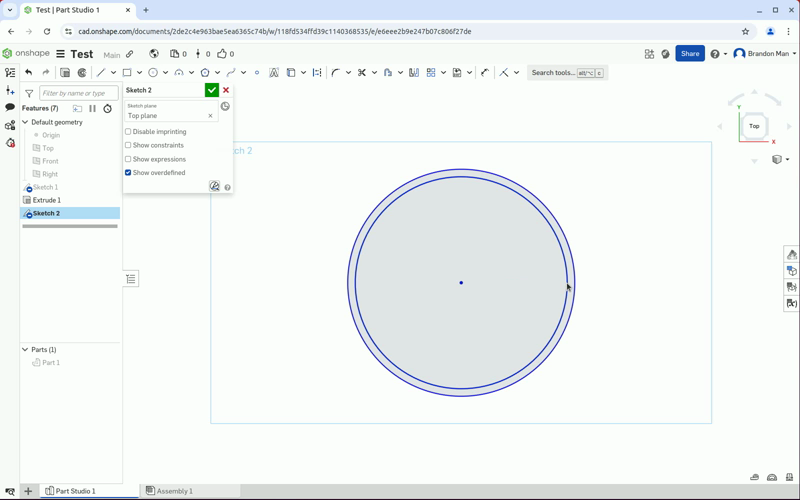
mouse_move(432, 388)
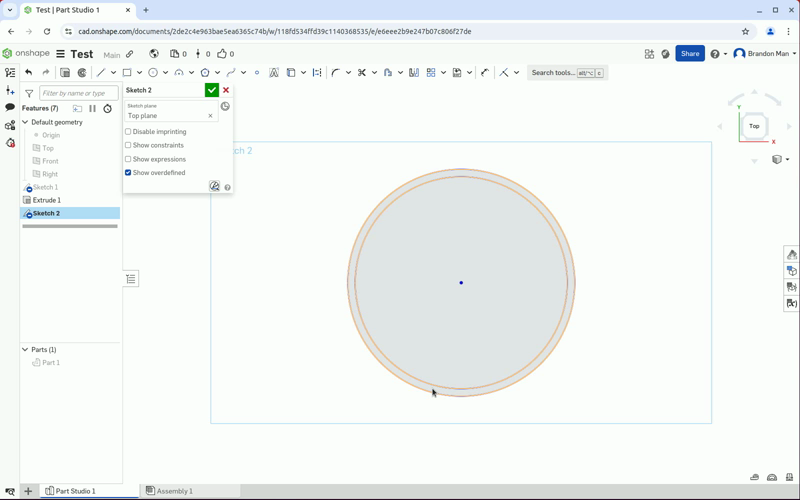
click(432, 388)
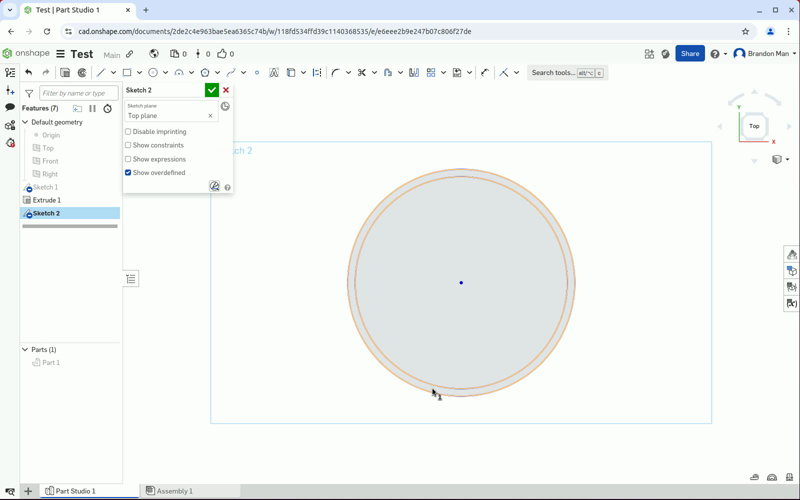
mouse_move(73, 352)
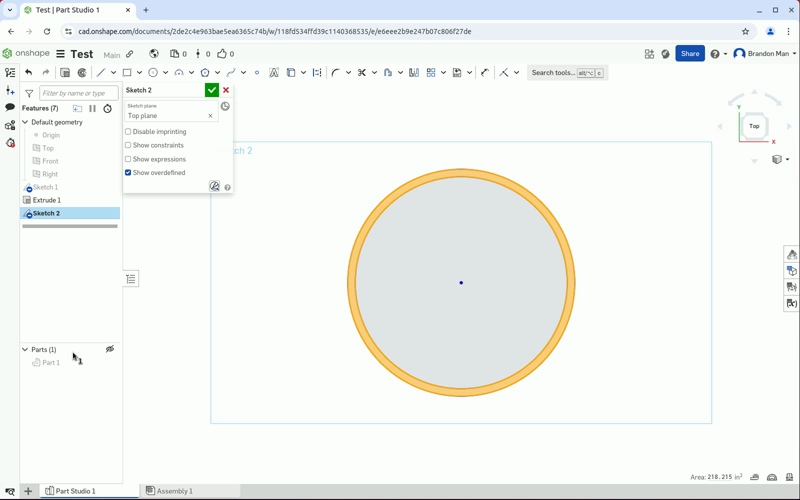
key(shift+y)
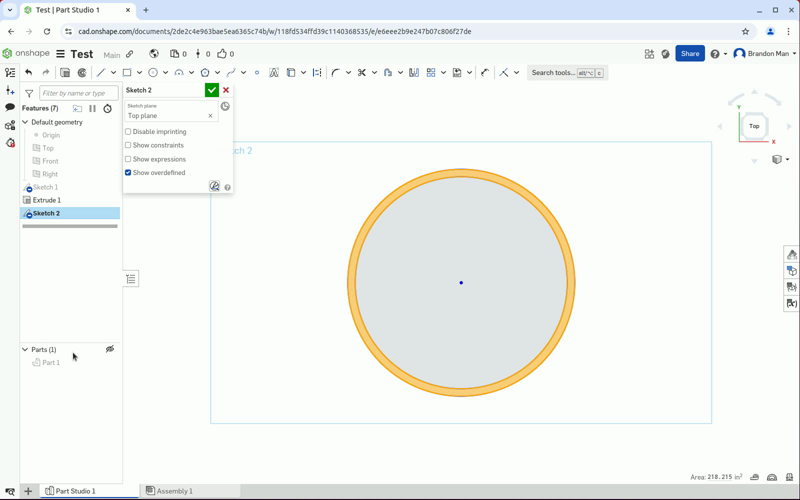
key(shift+e)
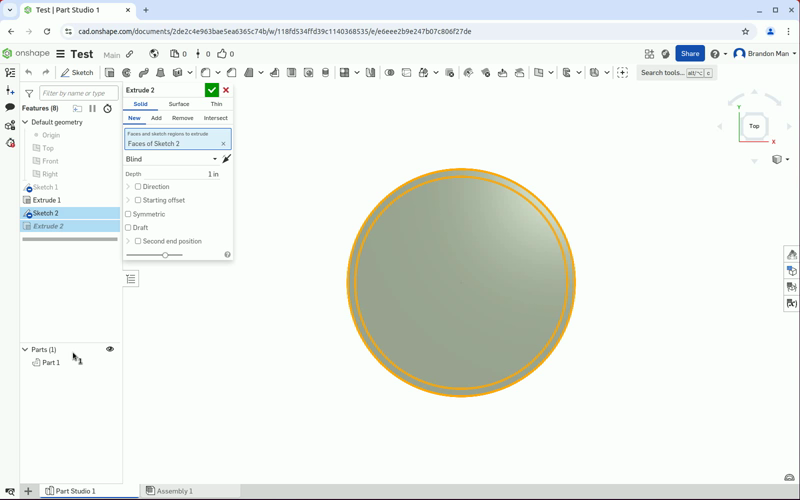
mouse_move(143, 106)
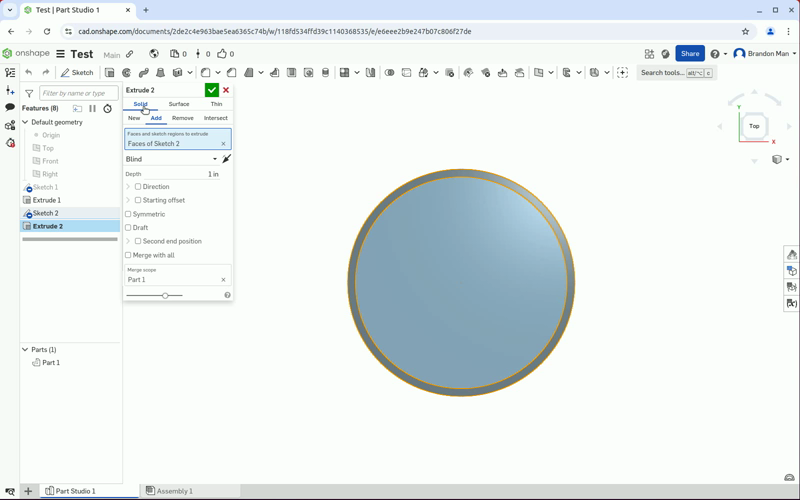
click(143, 106)
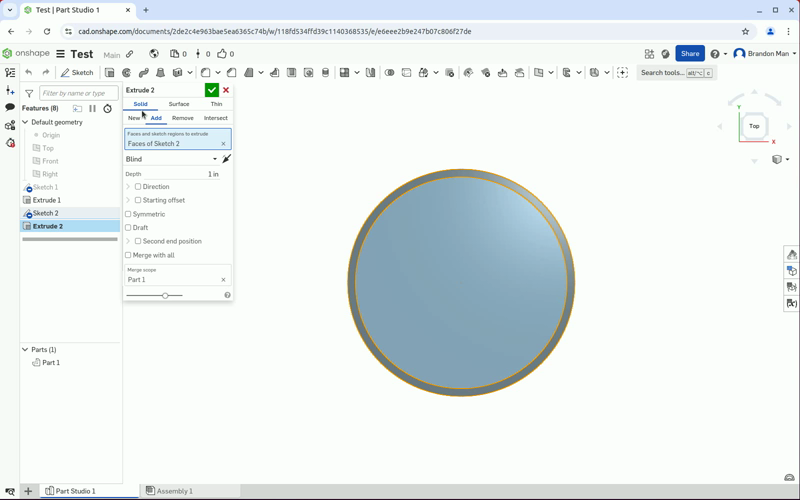
mouse_move(137, 120)
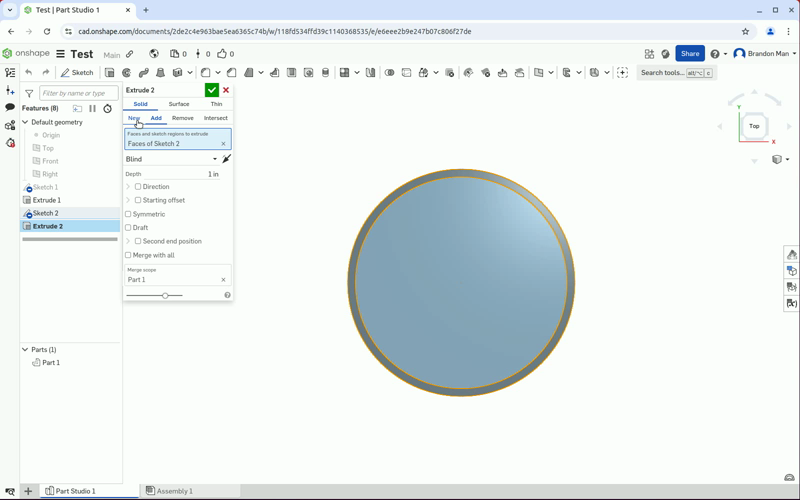
click(137, 120)
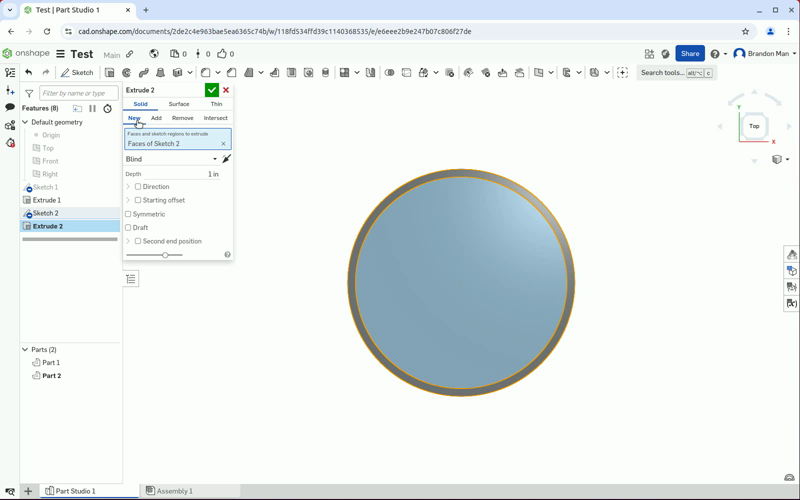
key(tab, 4)
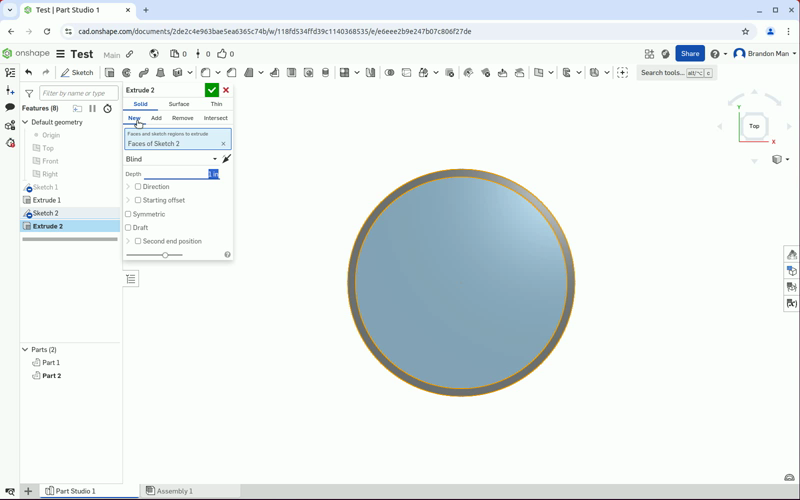
text(1.685)
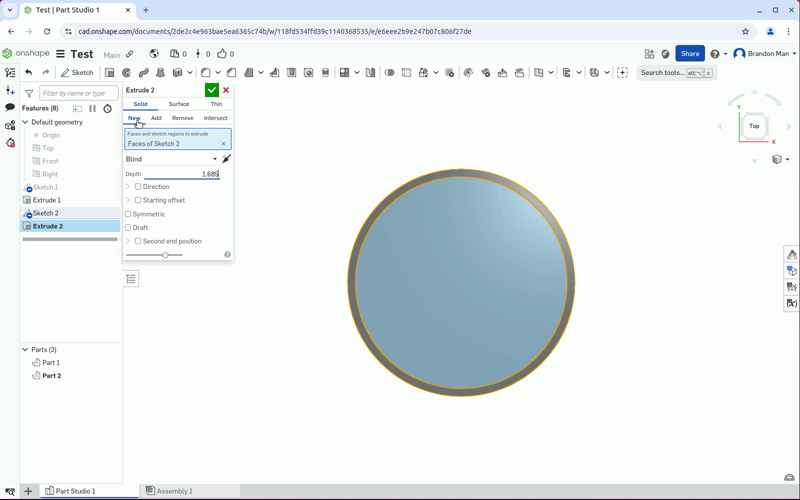
key(enter)
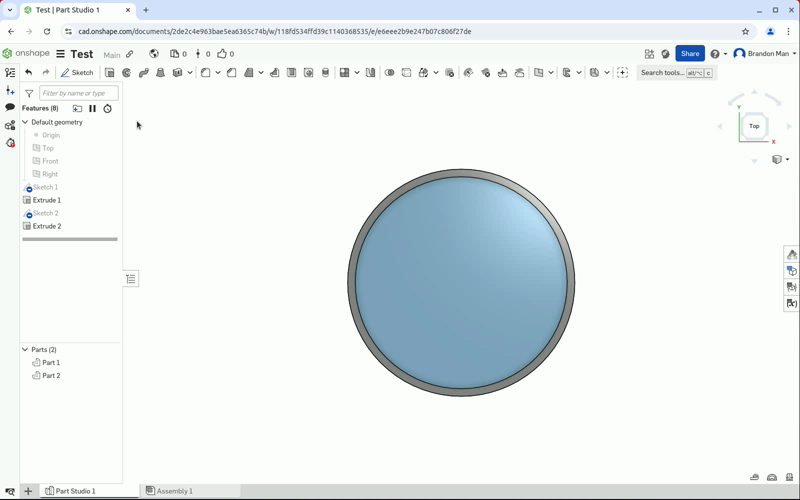
key(shift+h)
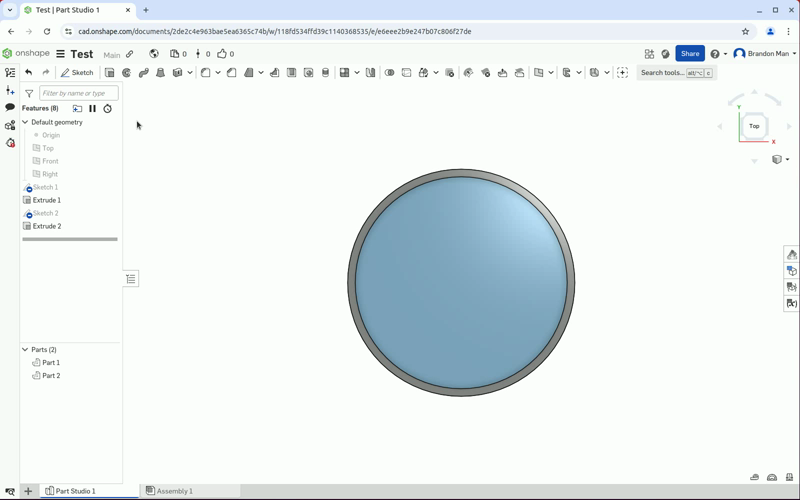
key(shift+h)
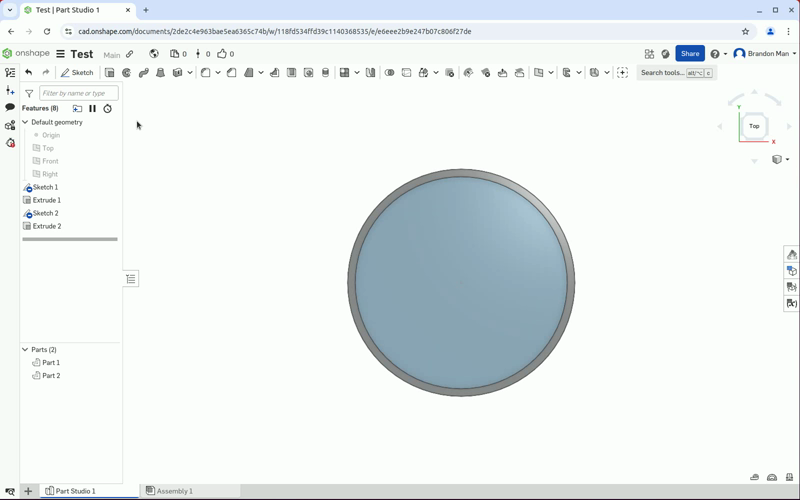
key(shift+7)
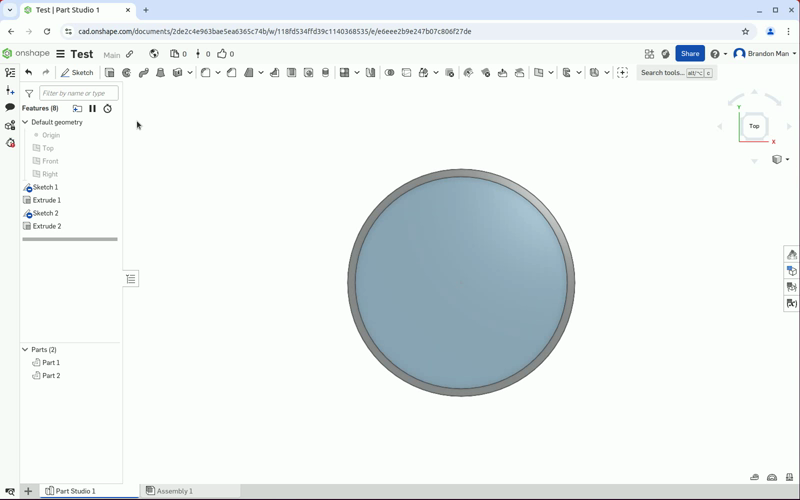
key(up, 3)
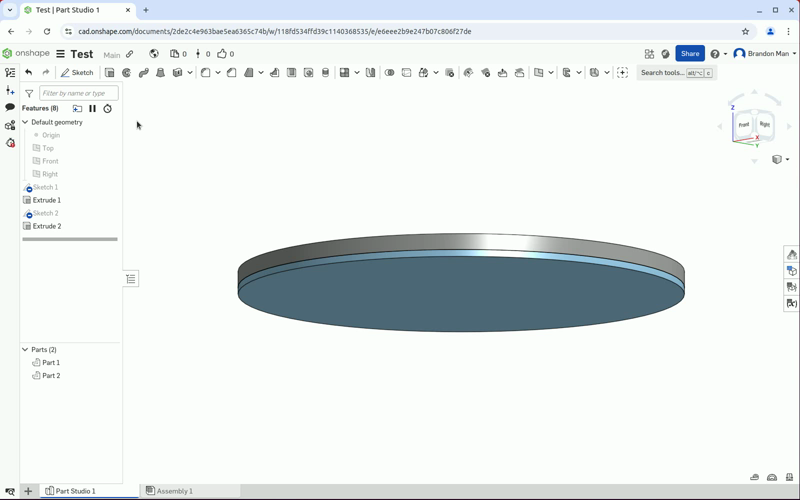
key(left, 3)
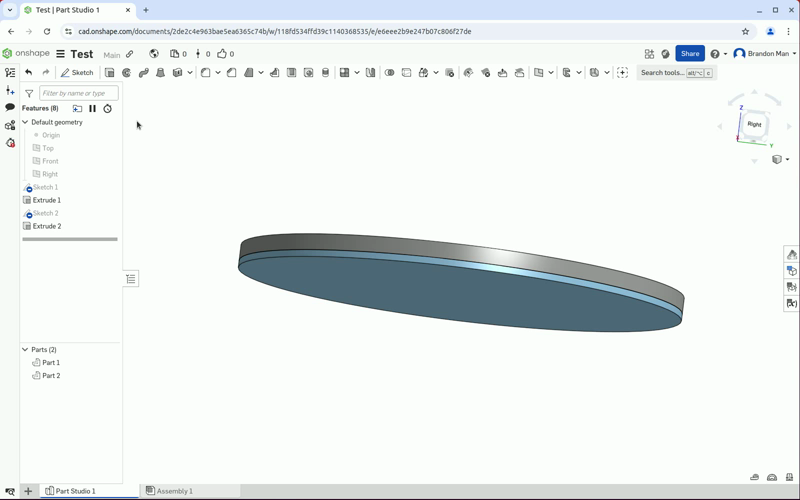
key(right, 3)
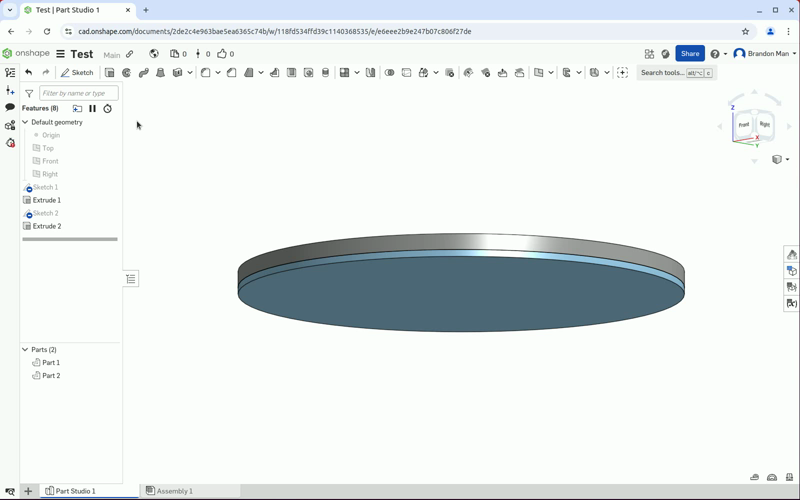
key(down, 3)
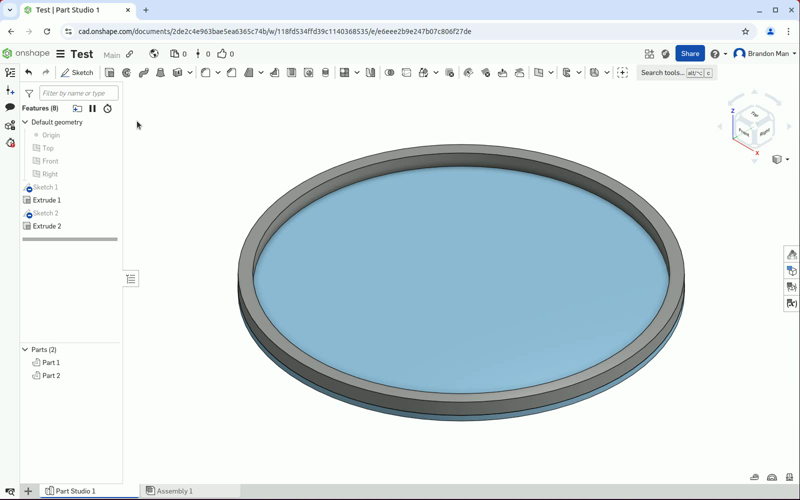
mouse_move(73, 189)
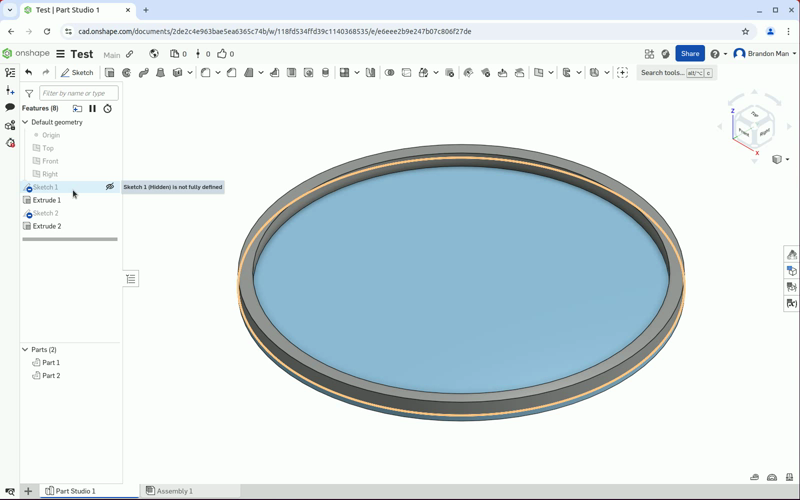
click(73, 189)